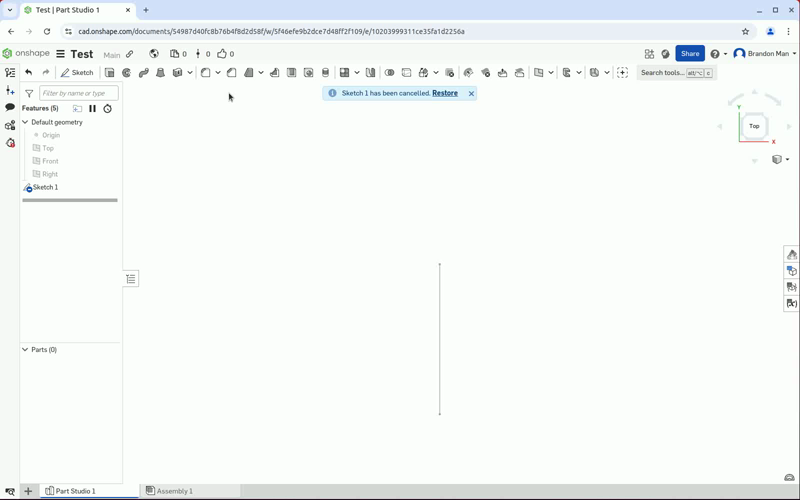
key(shift+h)
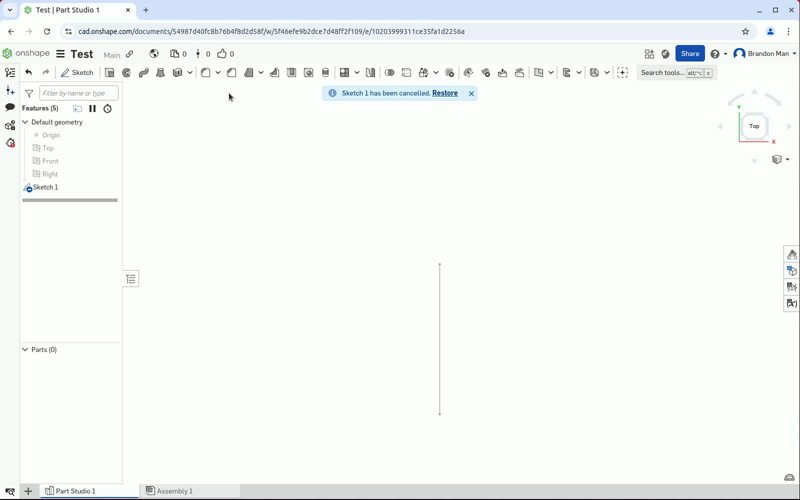
key(shift+s)
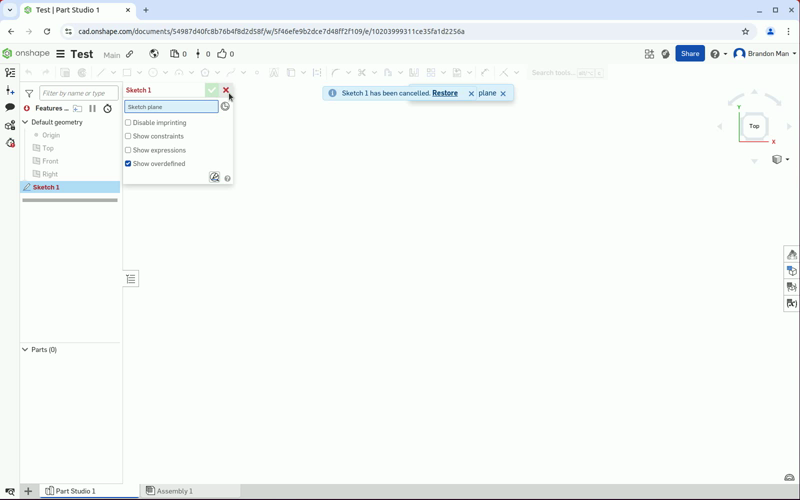
mouse_move(73, 150)
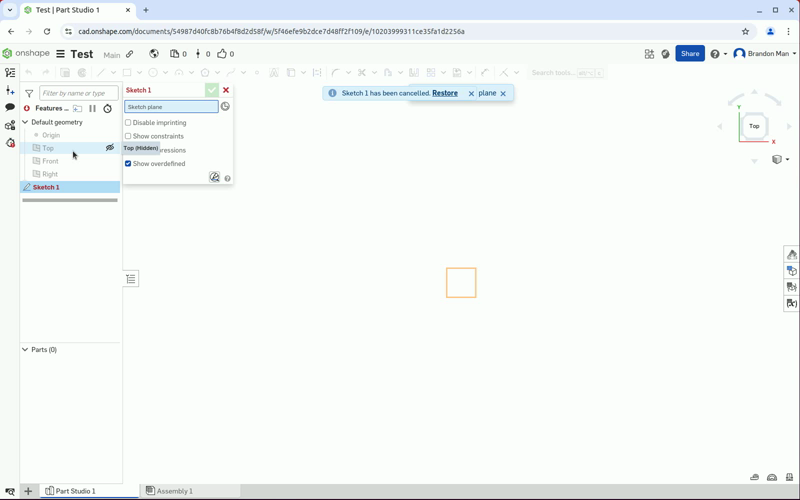
click(73, 150)
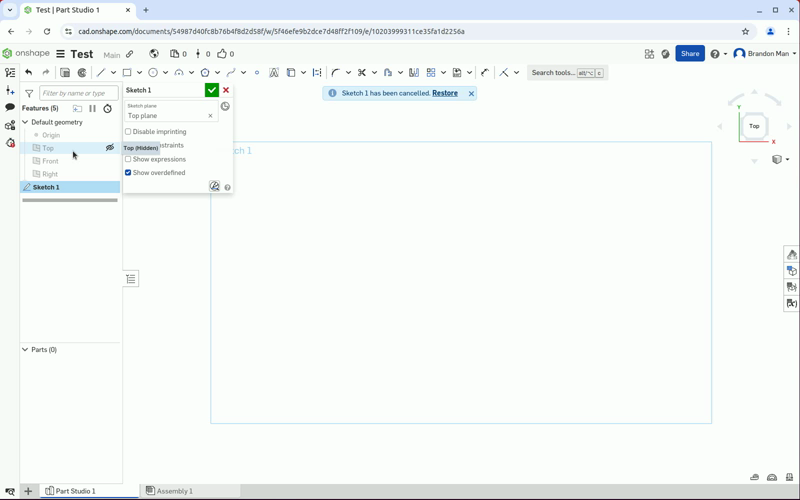
mouse_move(73, 352)
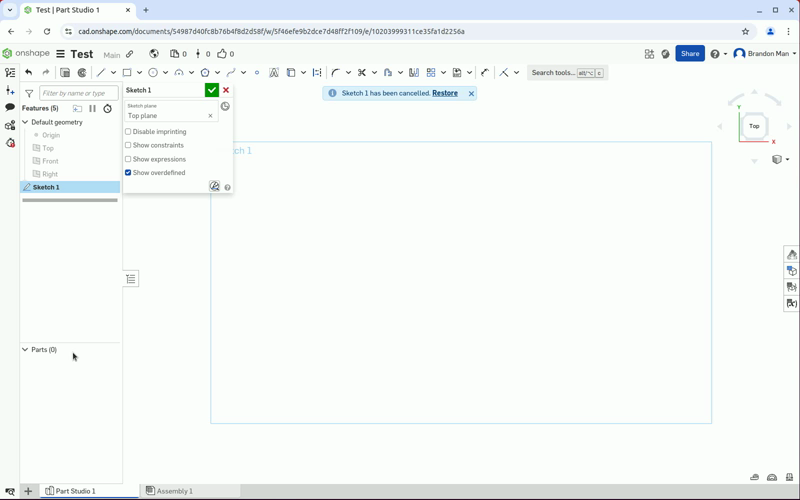
key(y)
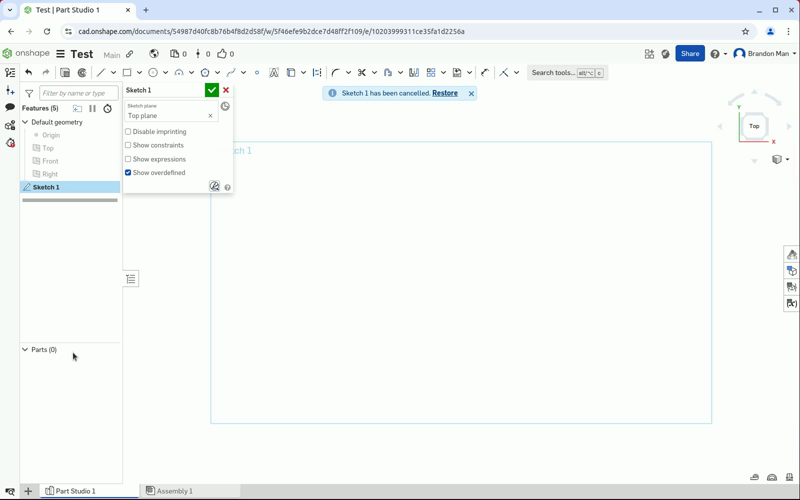
key(c)
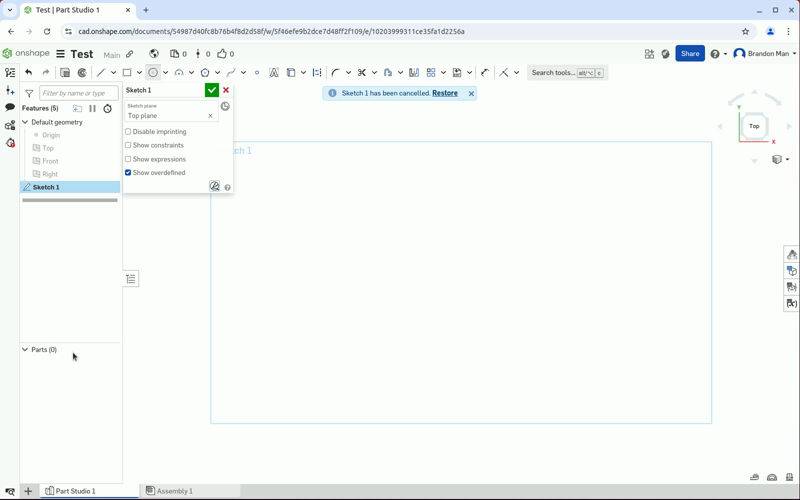
key_down(shift)
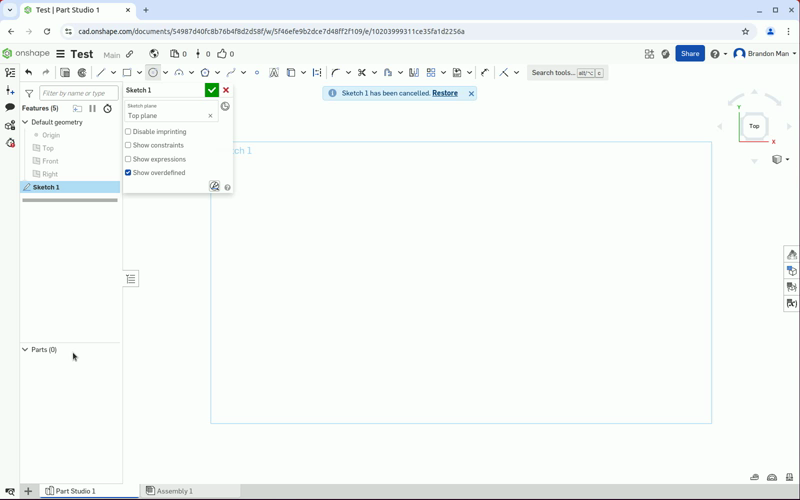
mouse_move(461, 282)
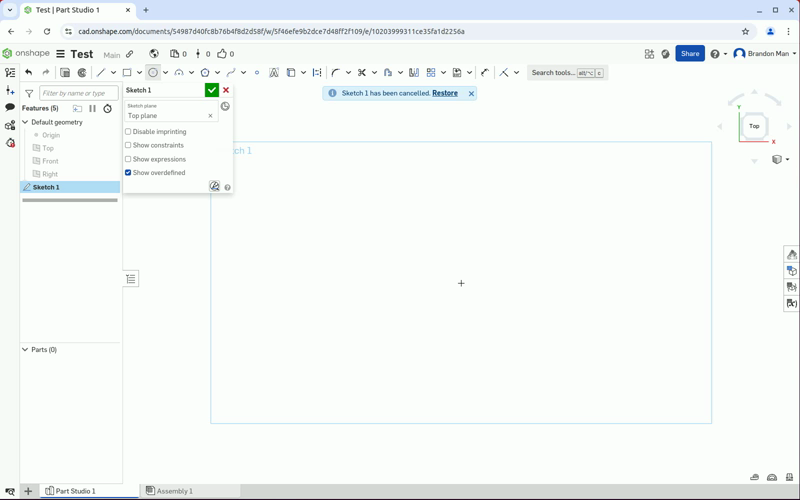
click(461, 282)
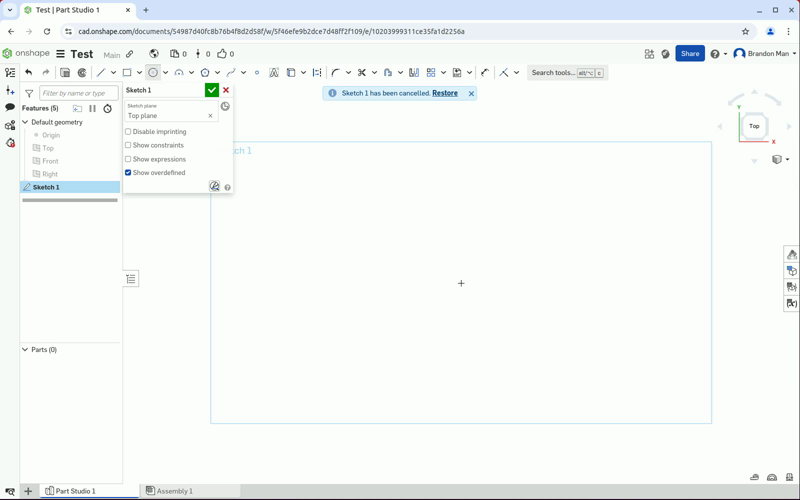
key_up(shift)
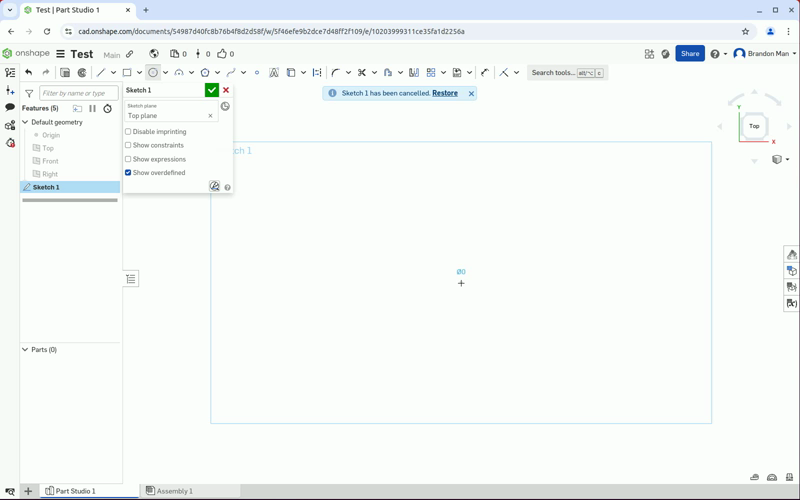
mouse_move(493, 282)
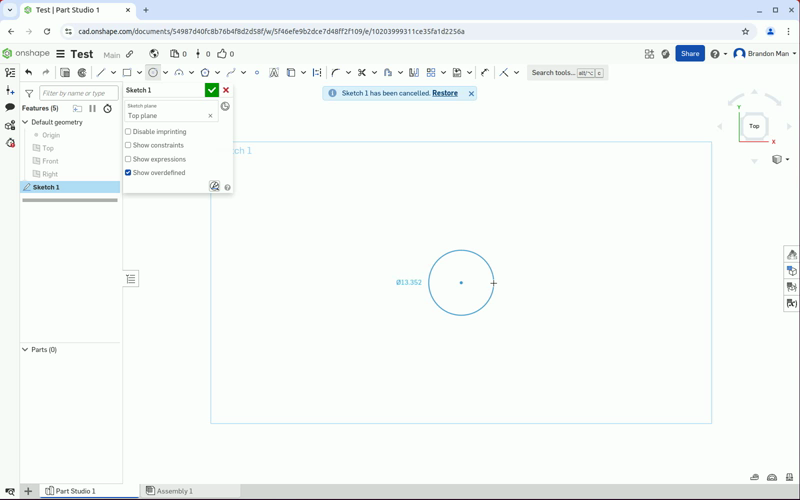
click(493, 282)
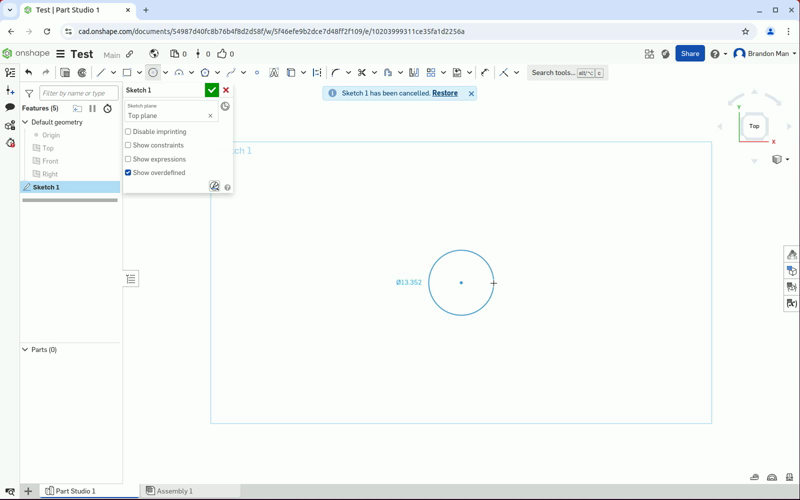
key(esc)
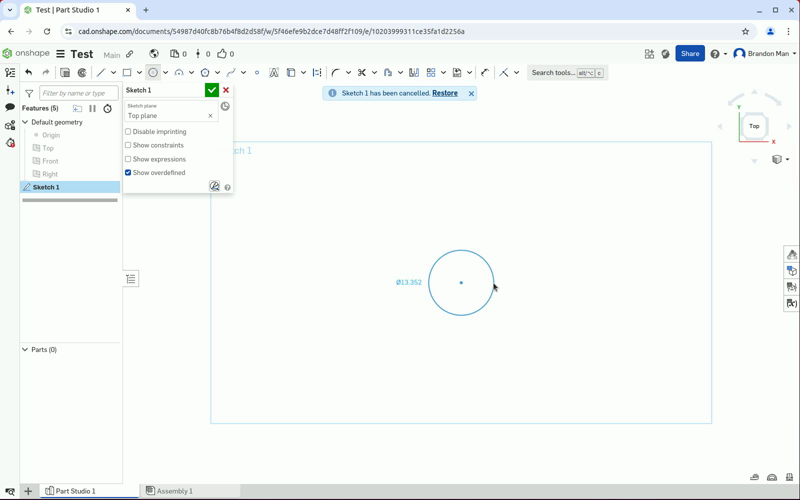
mouse_move(438, 281)
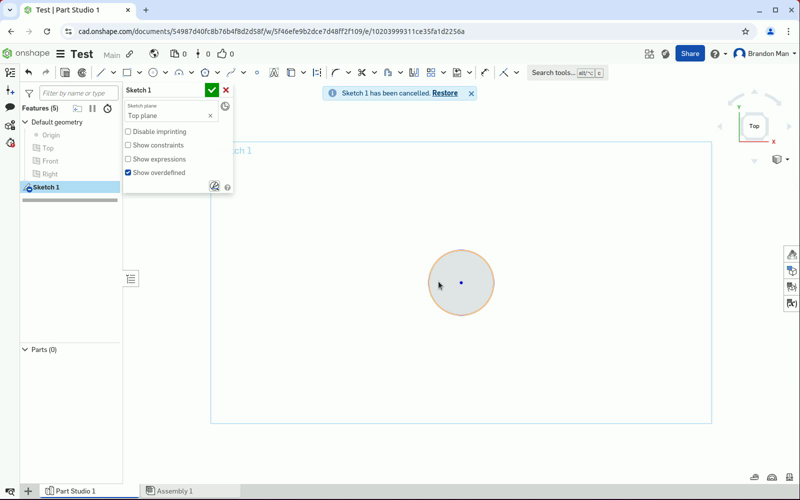
click(438, 281)
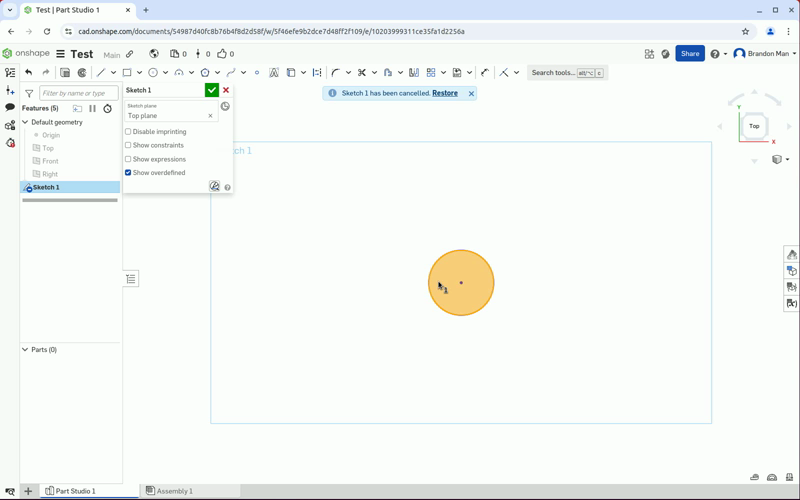
mouse_move(73, 352)
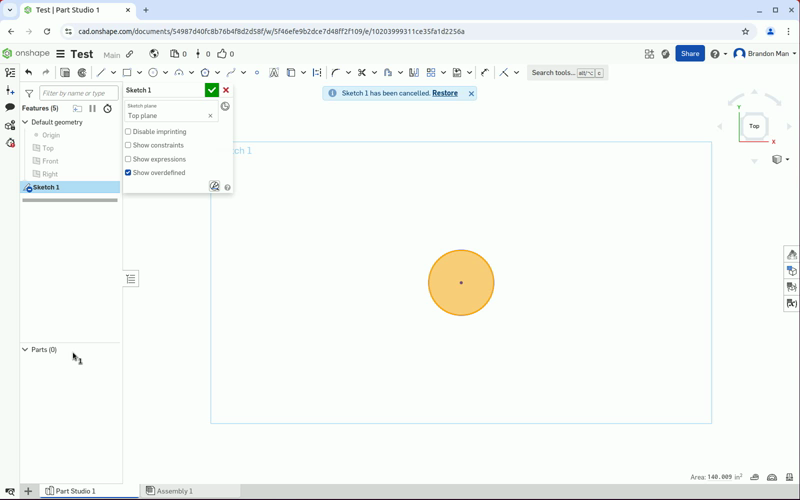
key(shift+y)
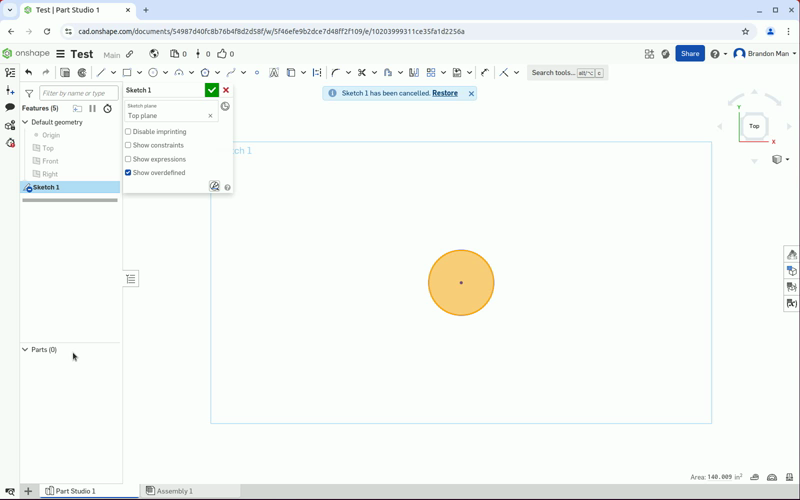
key(shift+e)
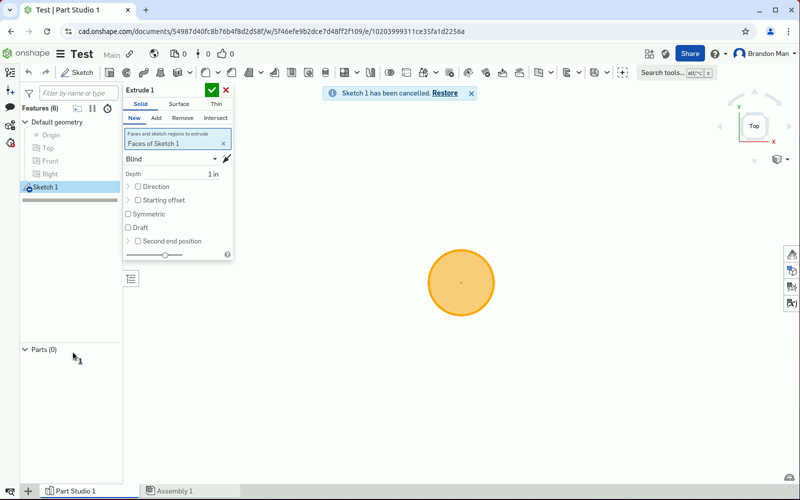
mouse_move(143, 106)
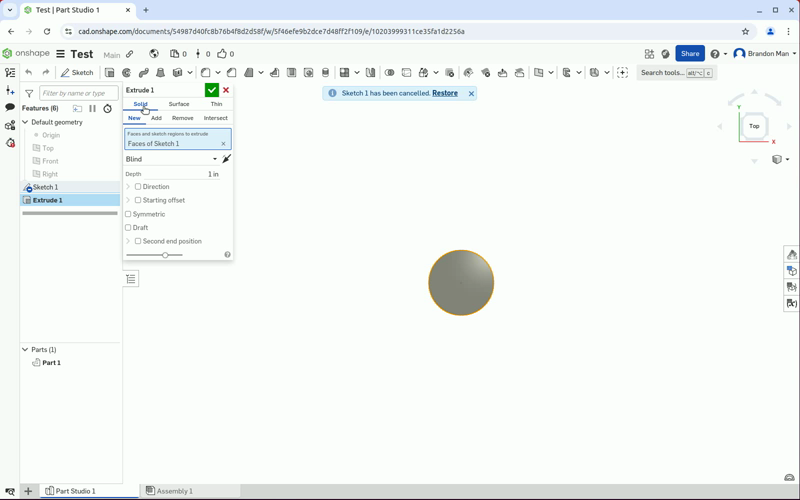
click(143, 106)
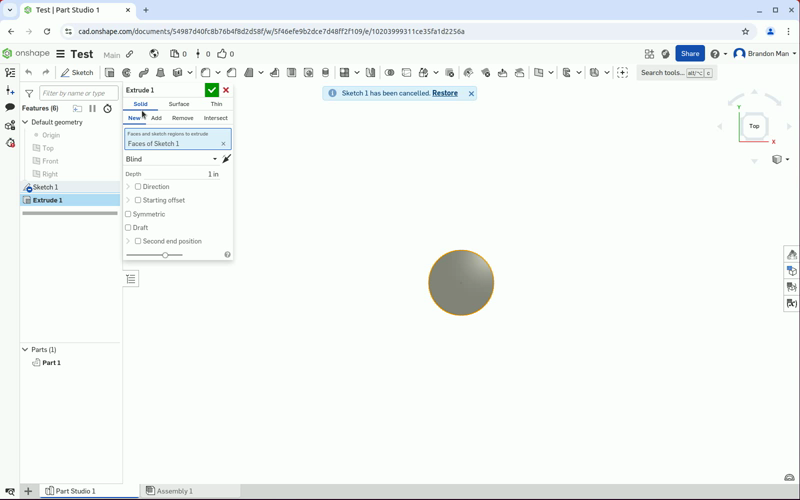
mouse_move(137, 120)
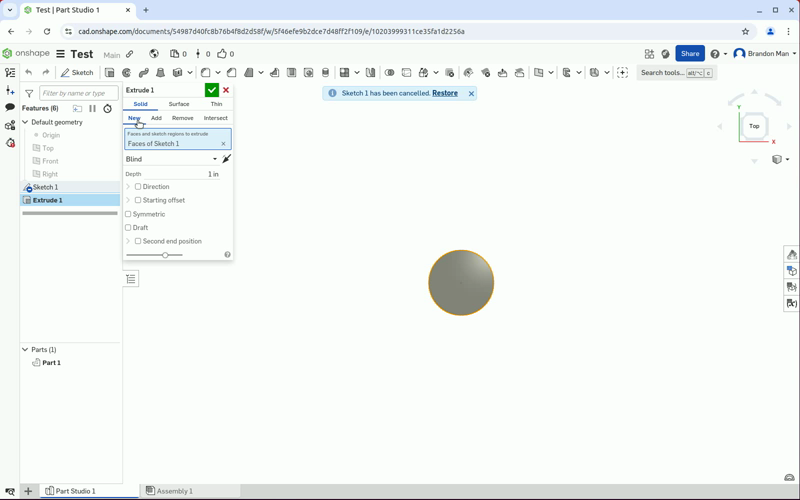
click(137, 120)
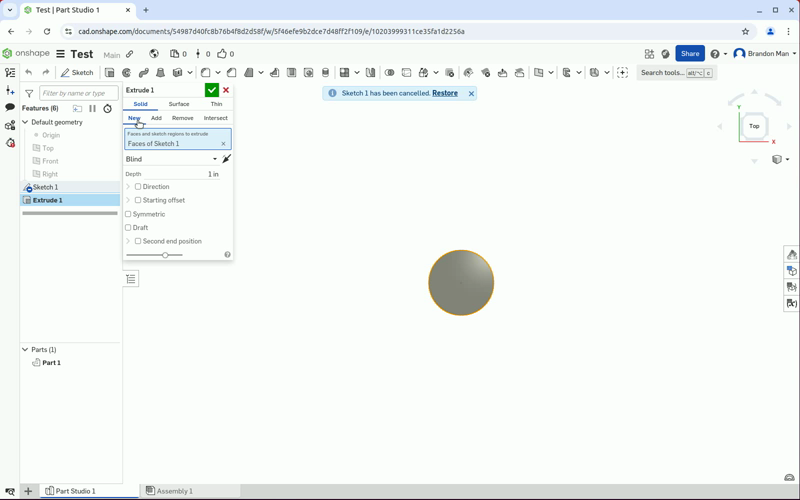
key(tab, 4)
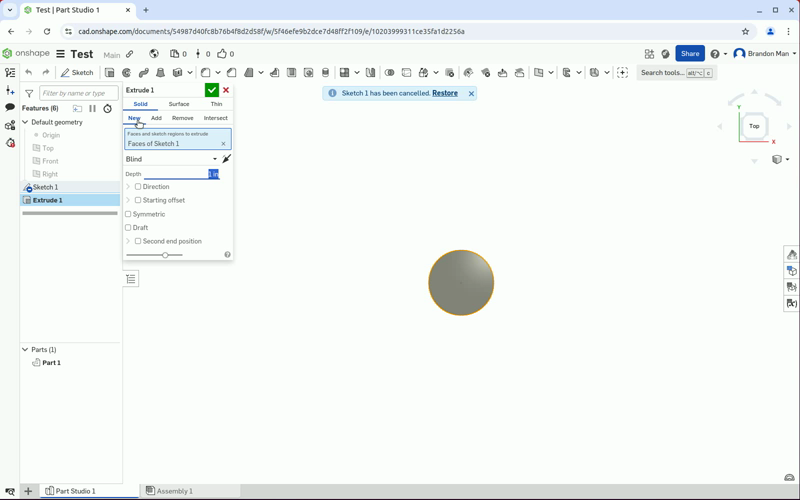
text(23.108)
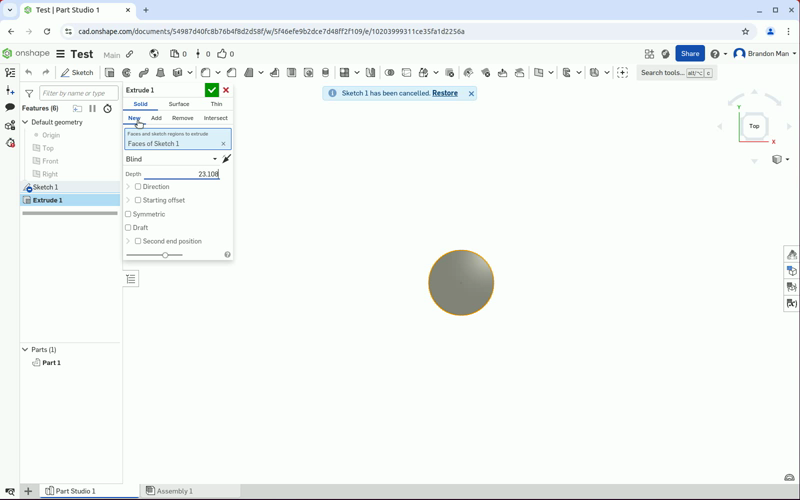
key(enter)
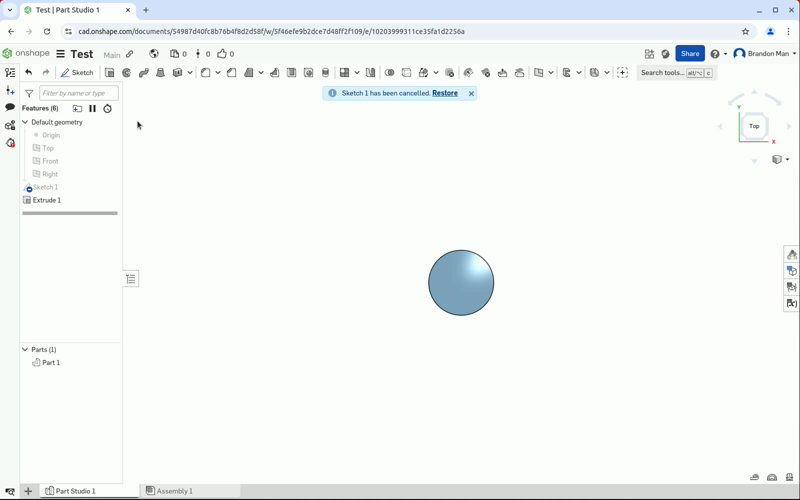
key(shift+h)
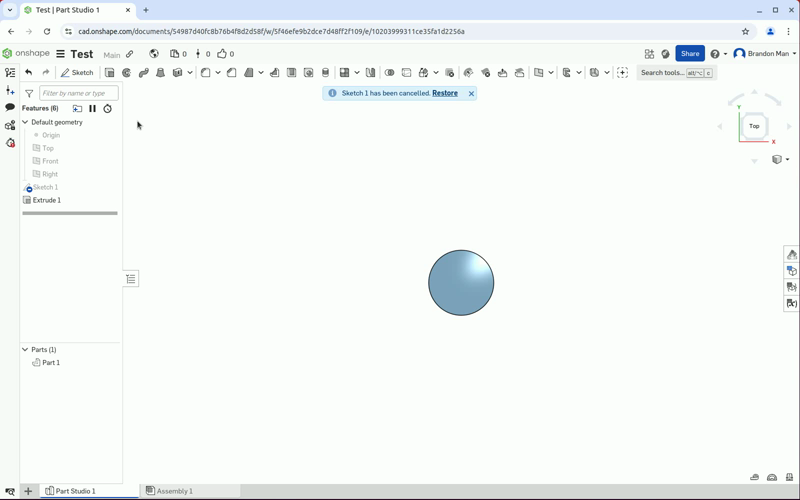
key(shift+h)
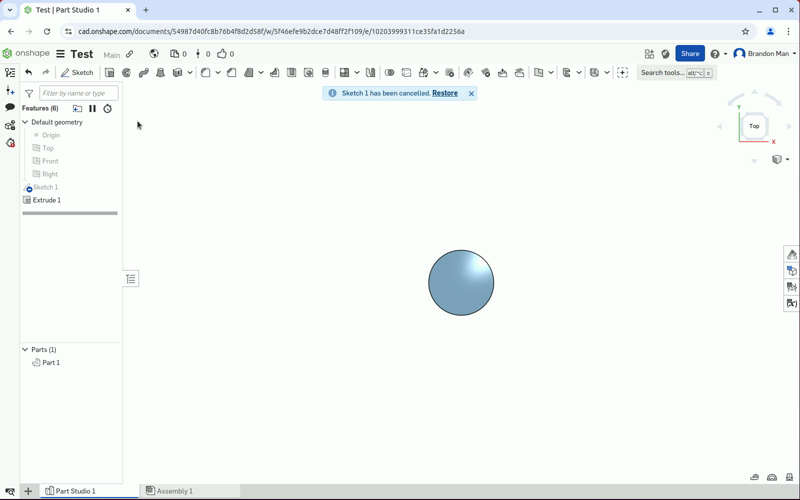
mouse_move(73, 189)
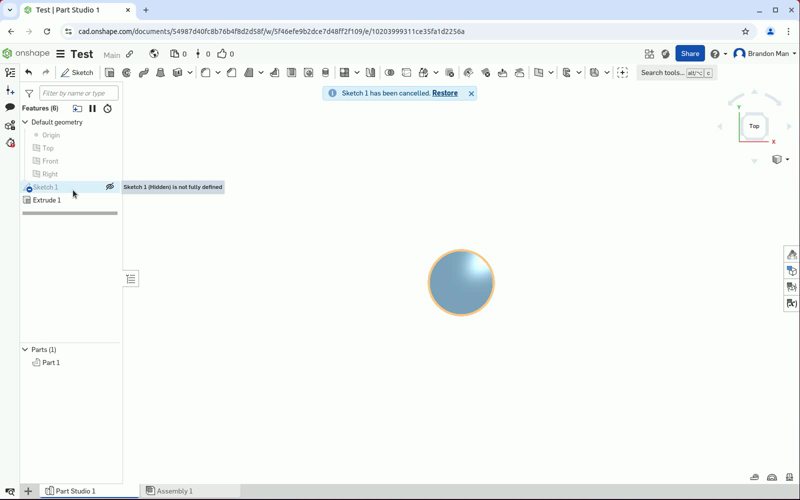
click(73, 189)
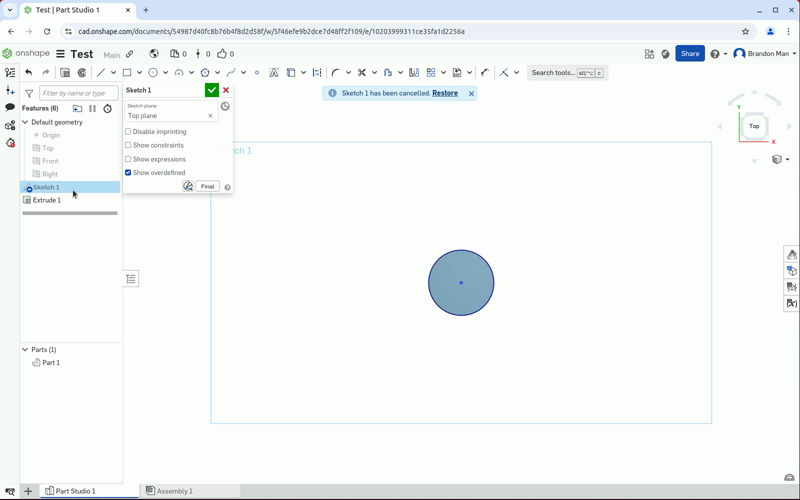
mouse_move(229, 92)
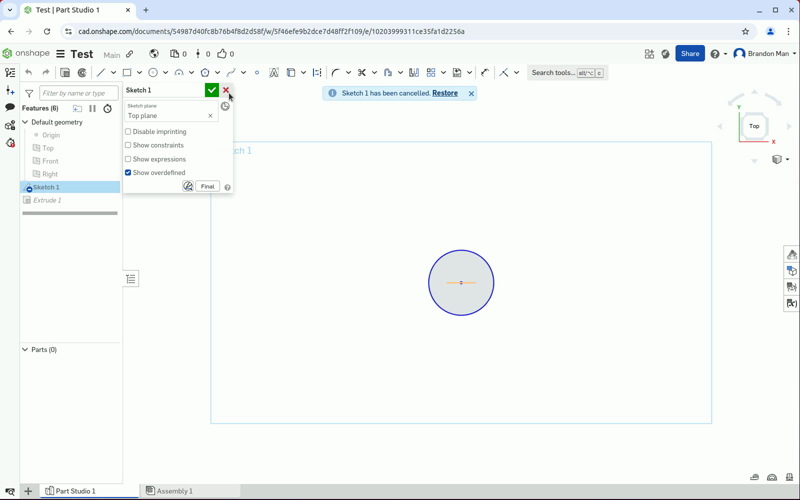
click(229, 92)
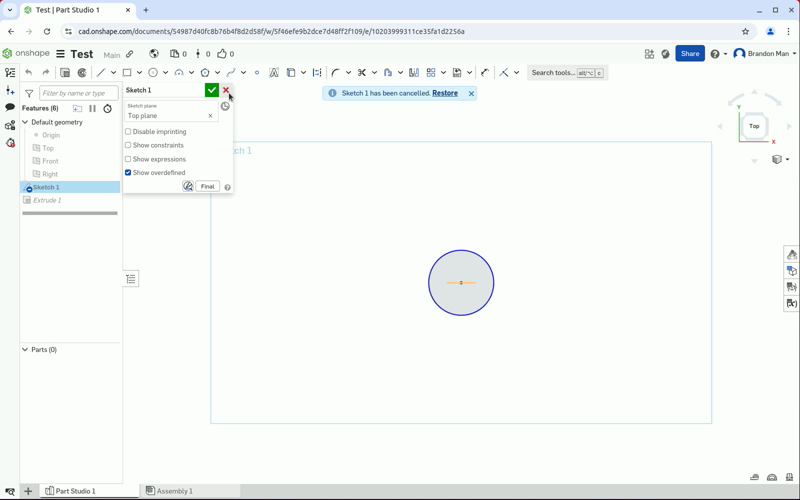
key(shift+s)
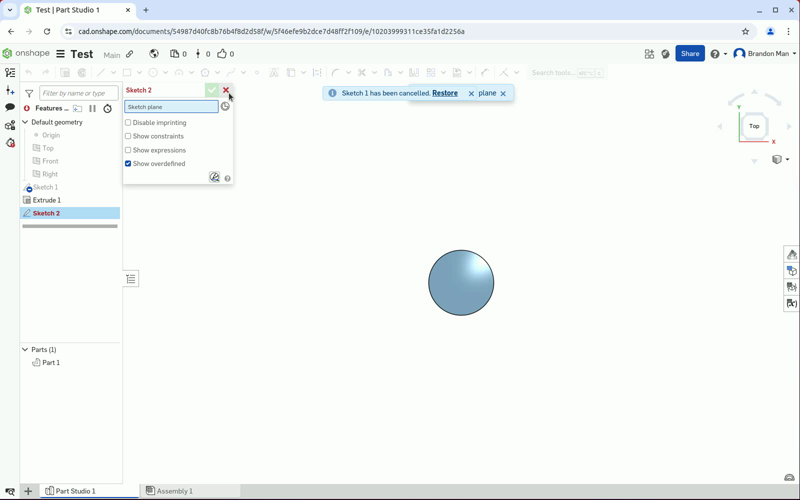
mouse_move(73, 150)
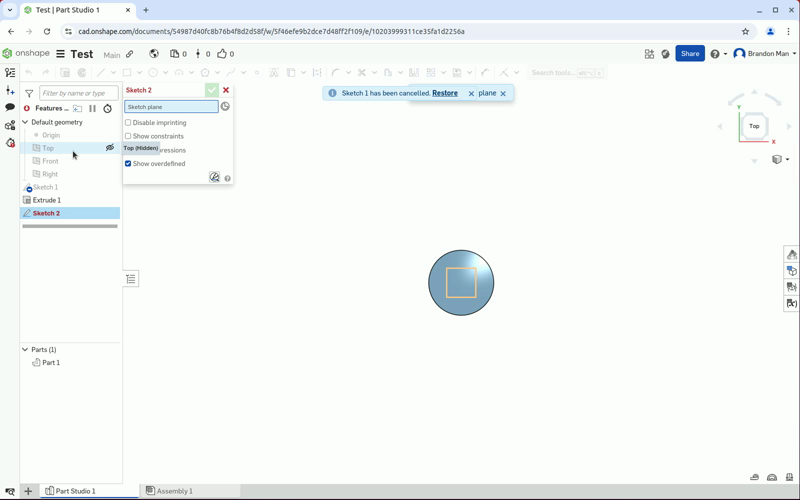
click(73, 150)
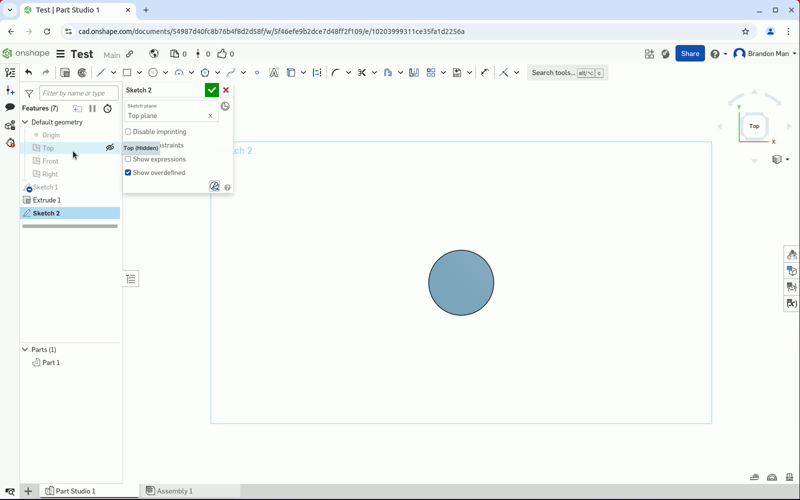
mouse_move(73, 352)
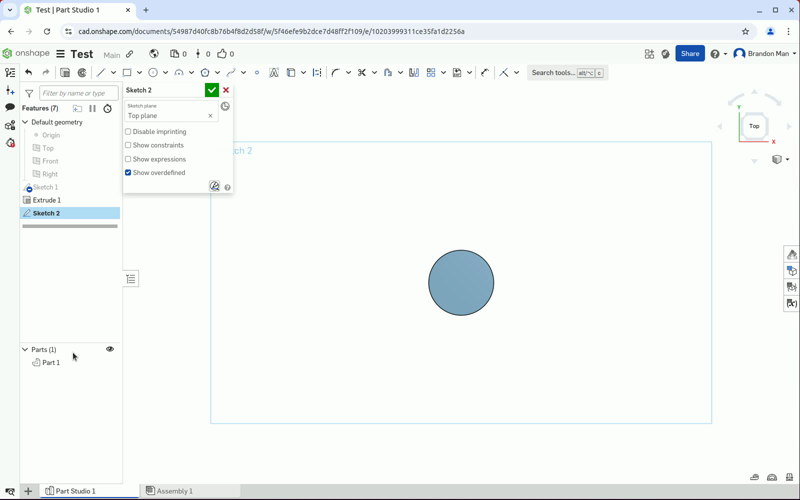
key(y)
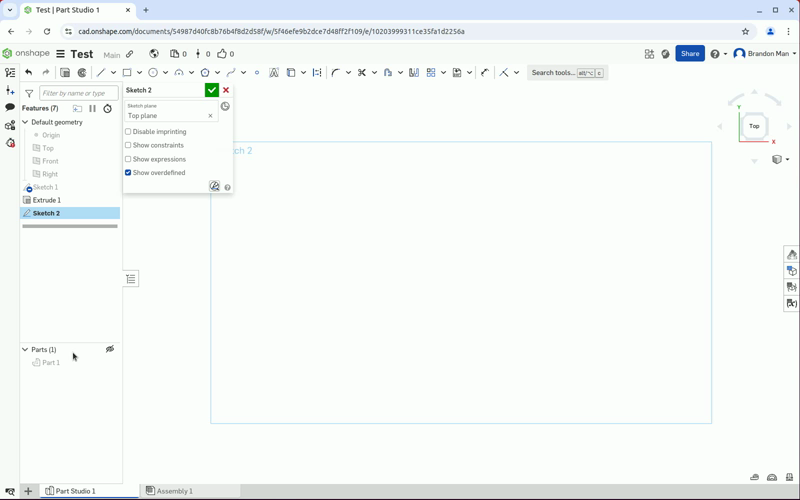
key(c)
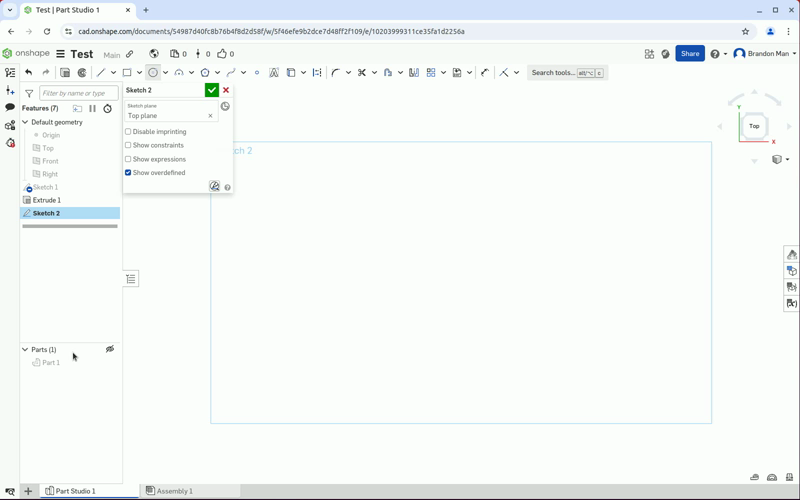
key_down(shift)
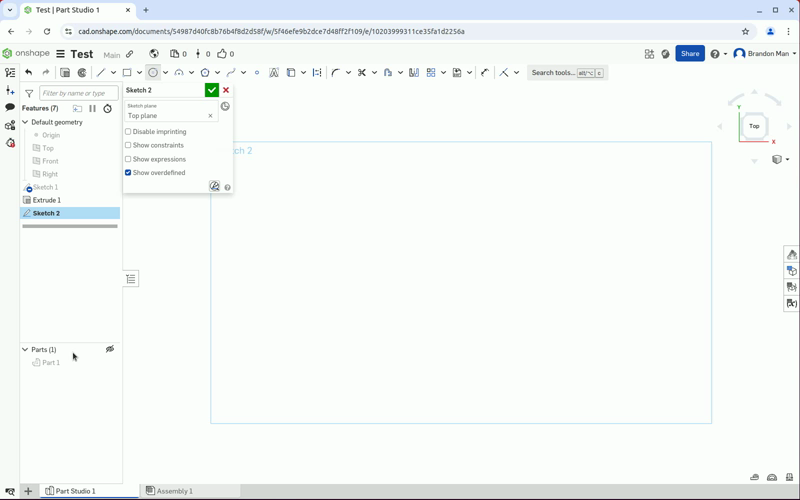
mouse_move(461, 282)
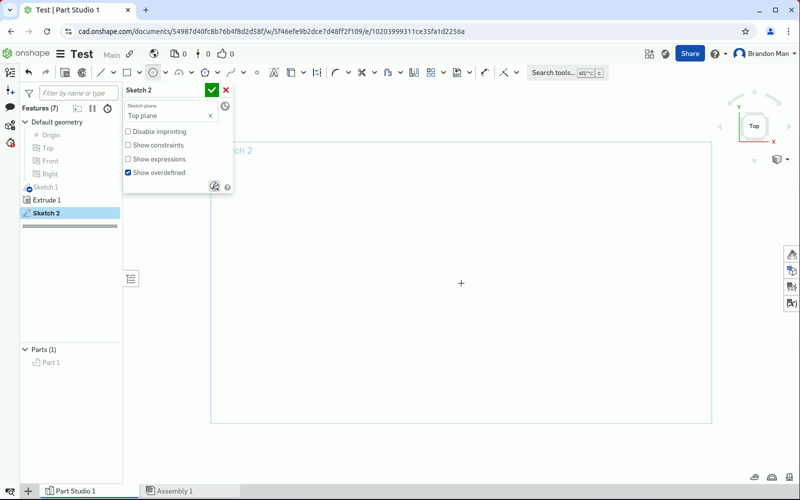
click(461, 282)
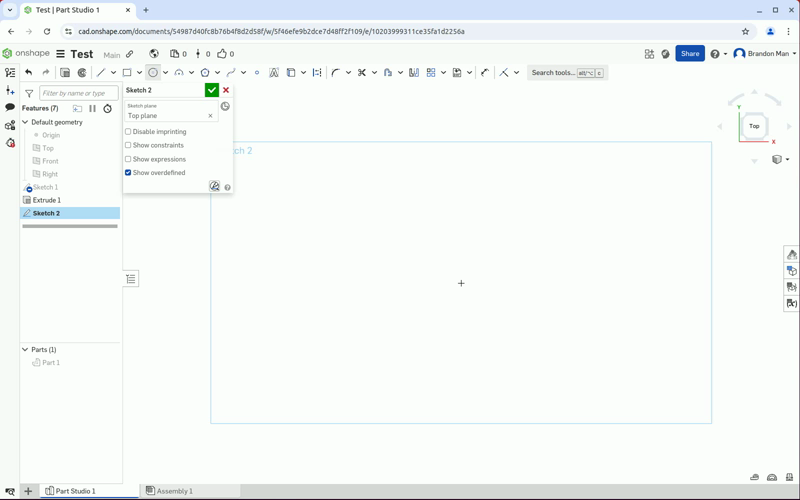
key_up(shift)
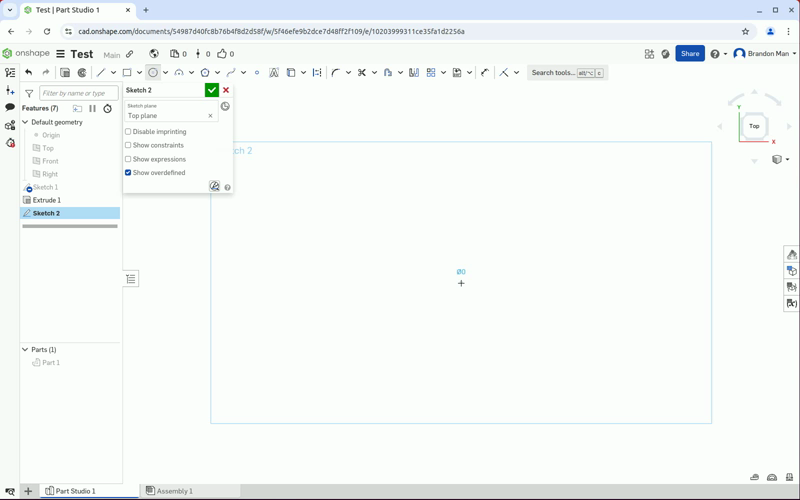
mouse_move(484, 282)
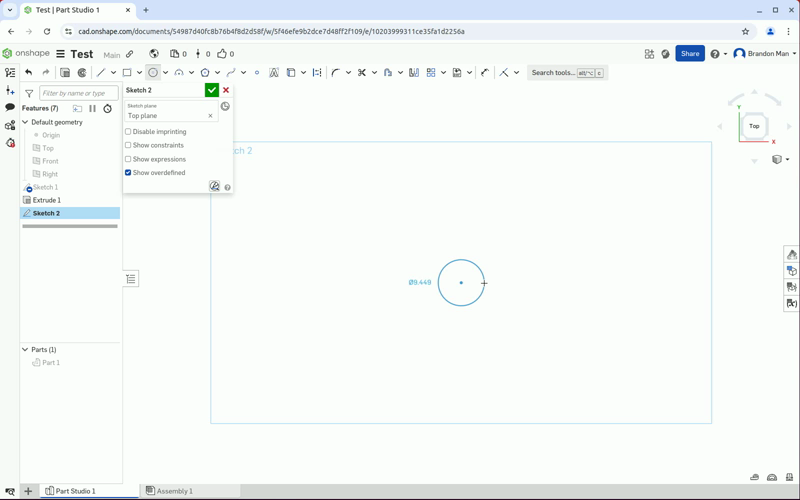
click(484, 282)
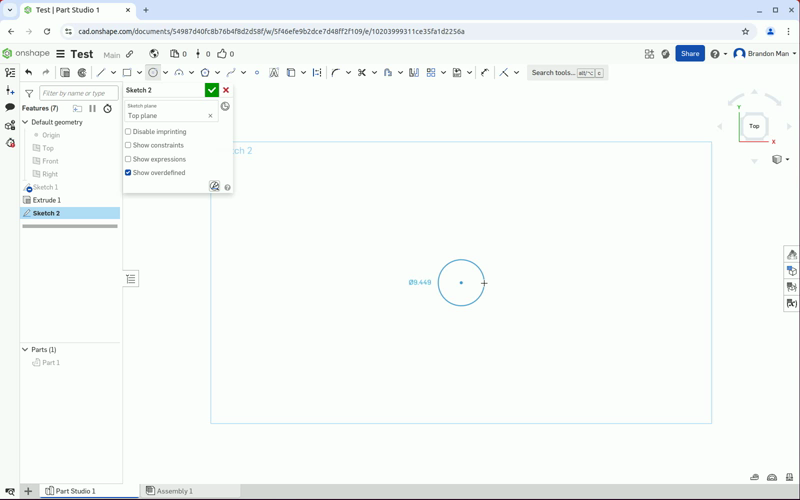
key(esc)
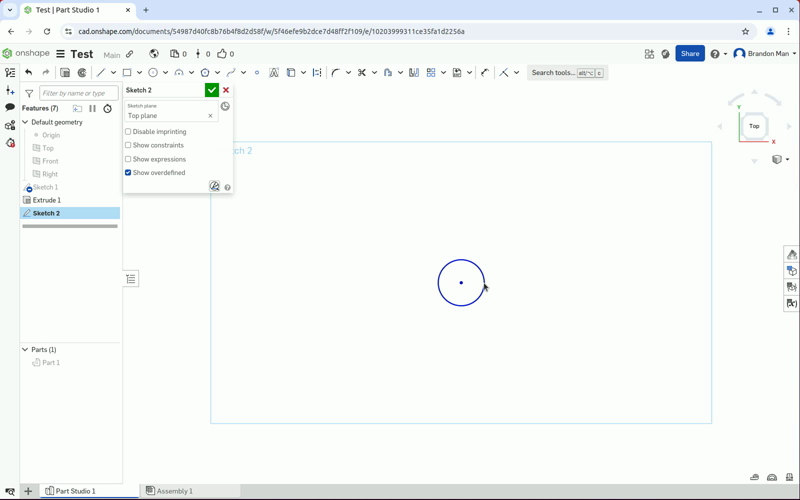
mouse_move(443, 287)
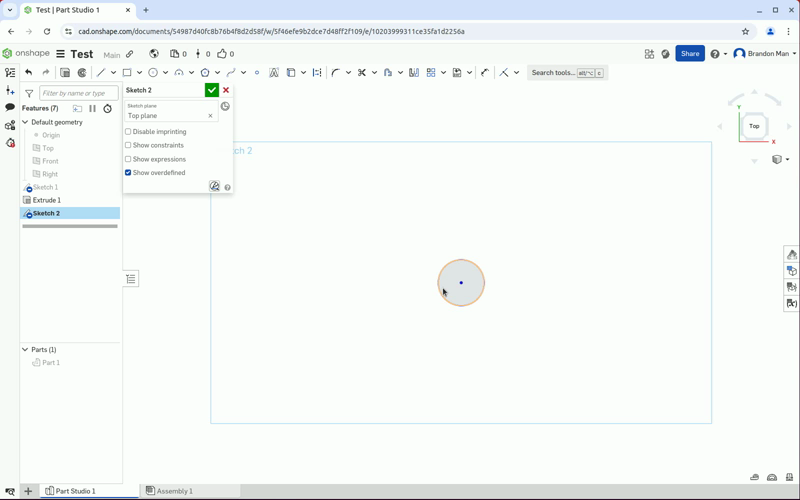
scroll(6)
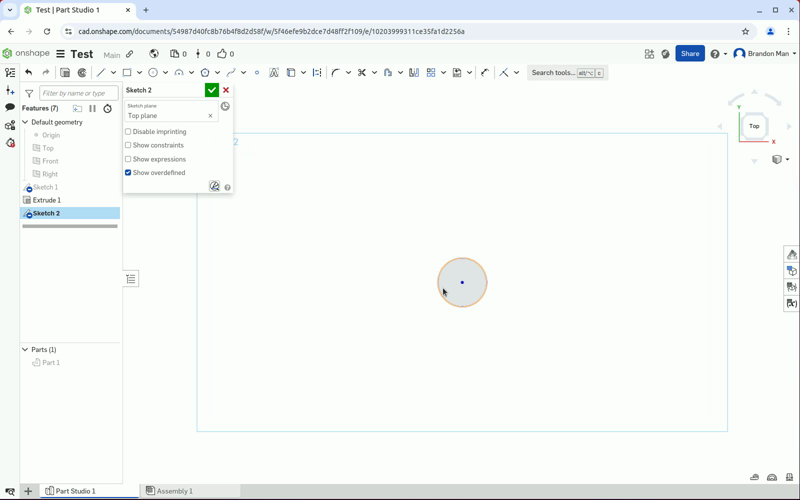
scroll(6)
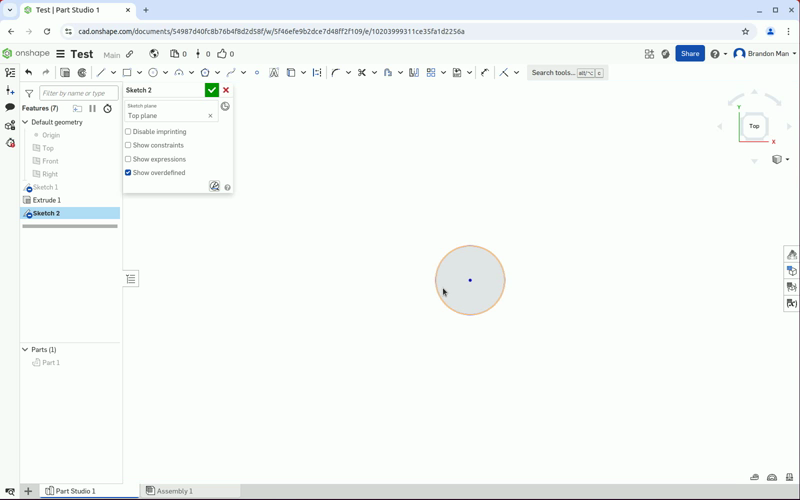
scroll(6)
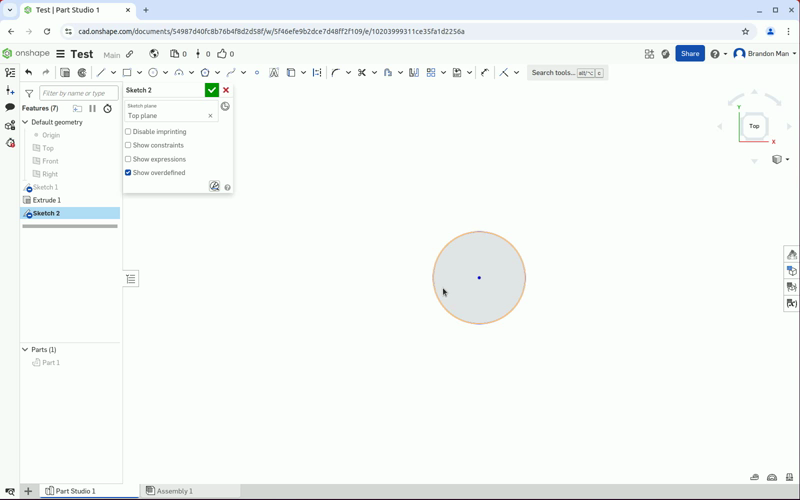
scroll(6)
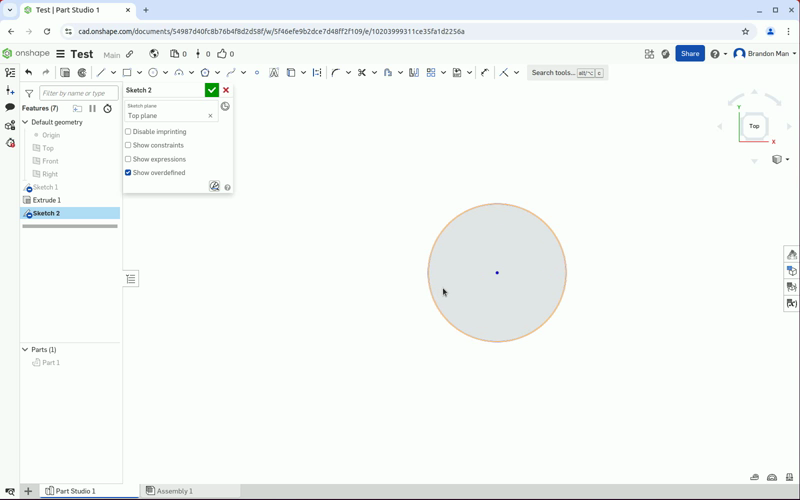
scroll(6)
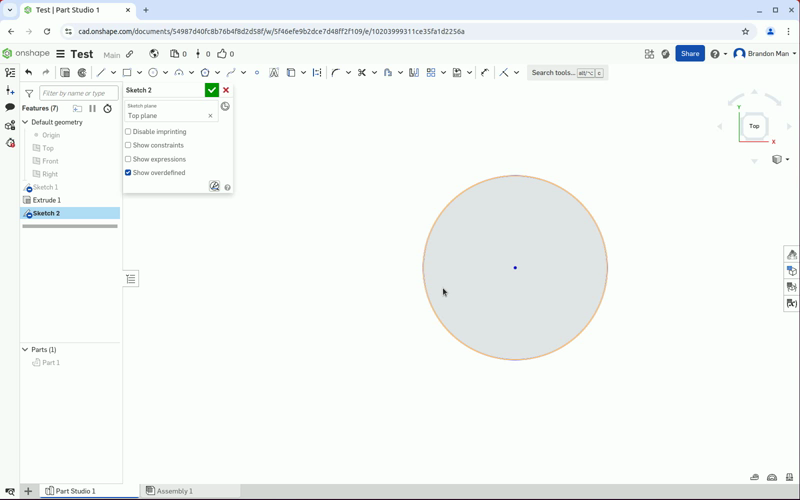
scroll(6)
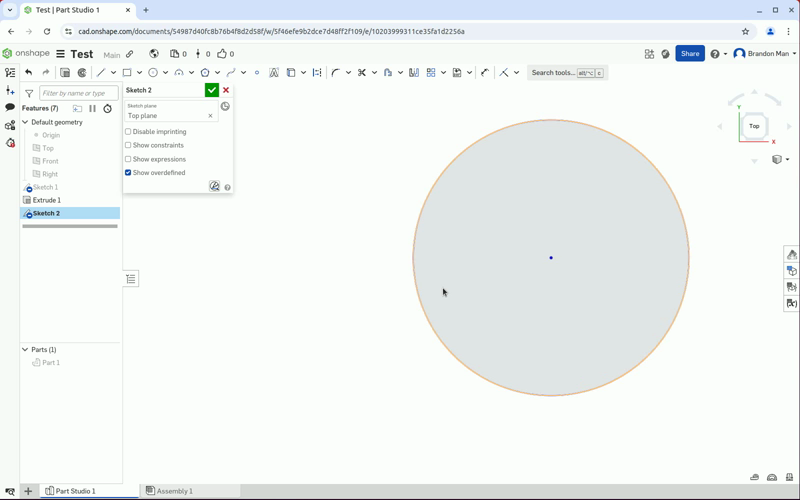
scroll(6)
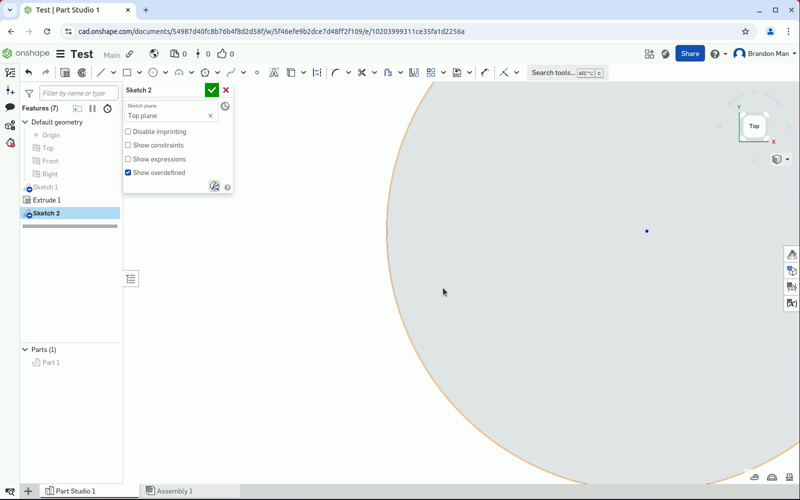
click(443, 287)
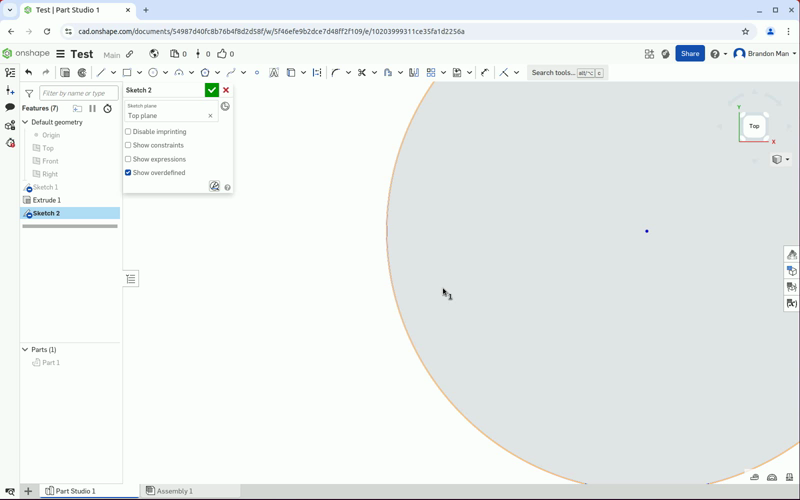
scroll(-6)
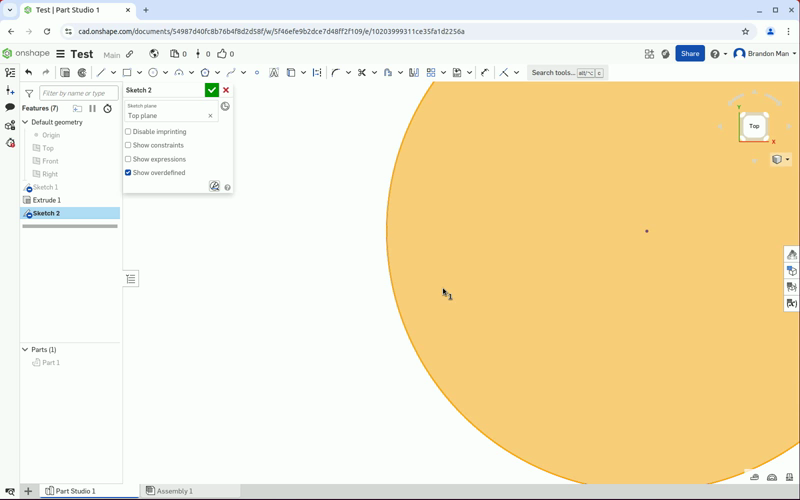
scroll(-6)
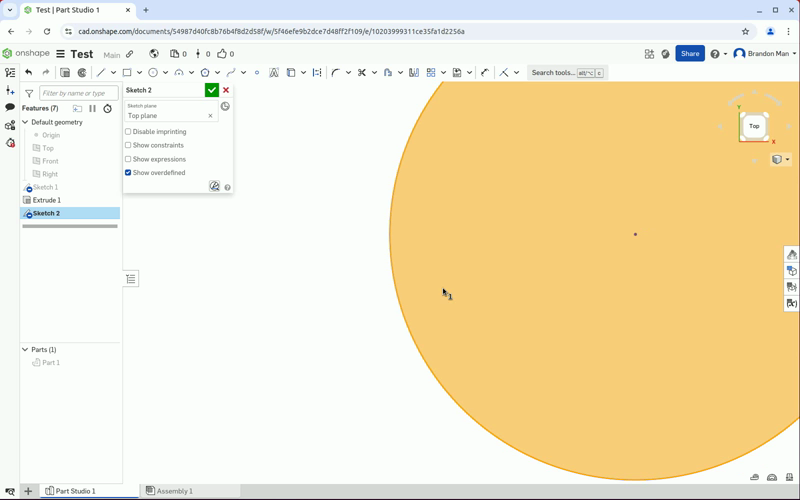
scroll(-6)
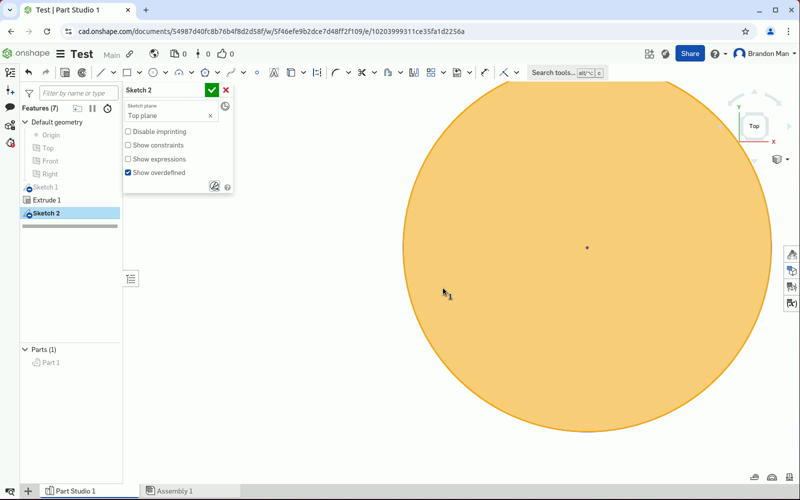
scroll(-6)
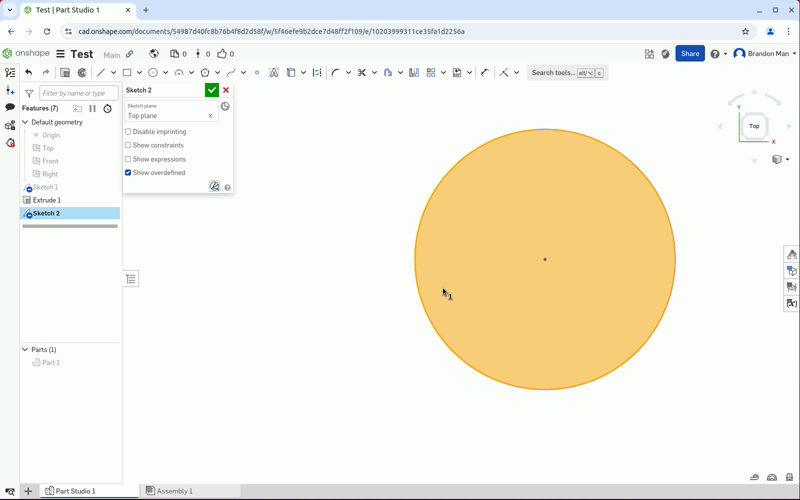
scroll(-6)
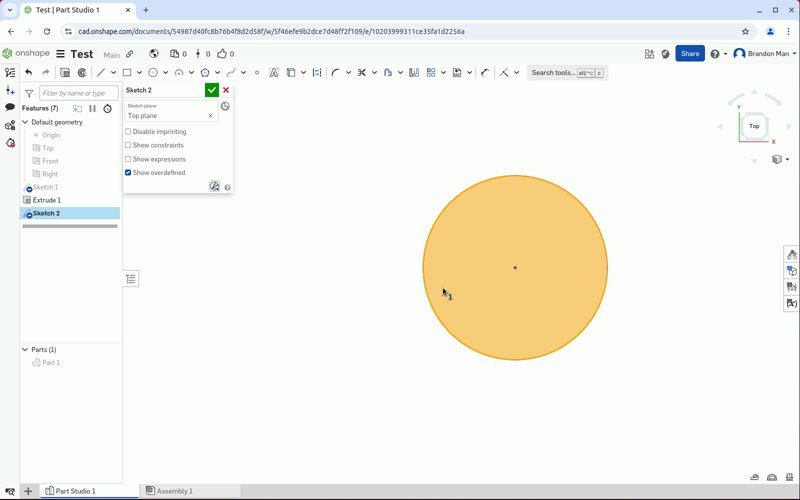
scroll(-6)
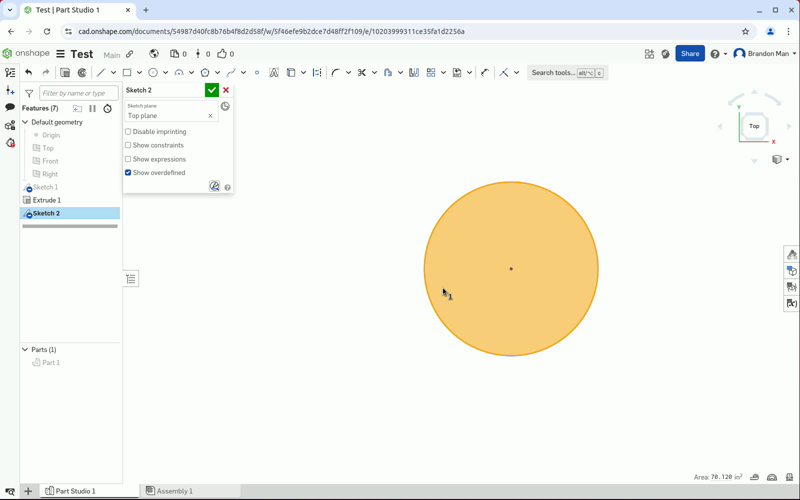
scroll(-6)
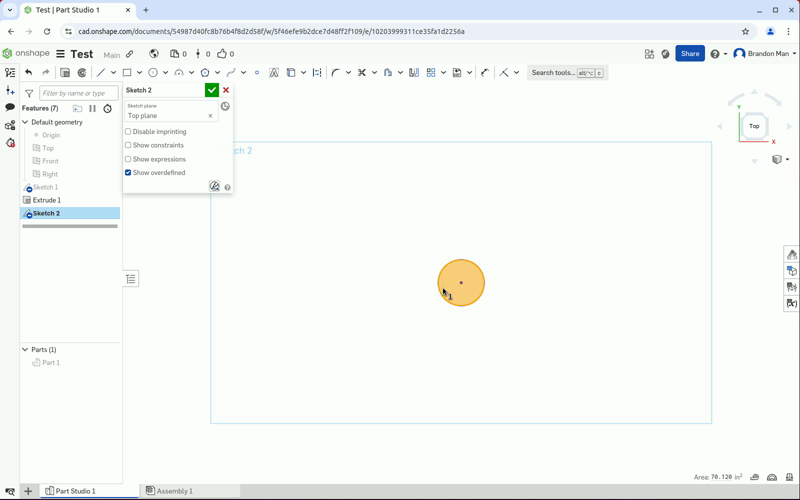
mouse_move(73, 352)
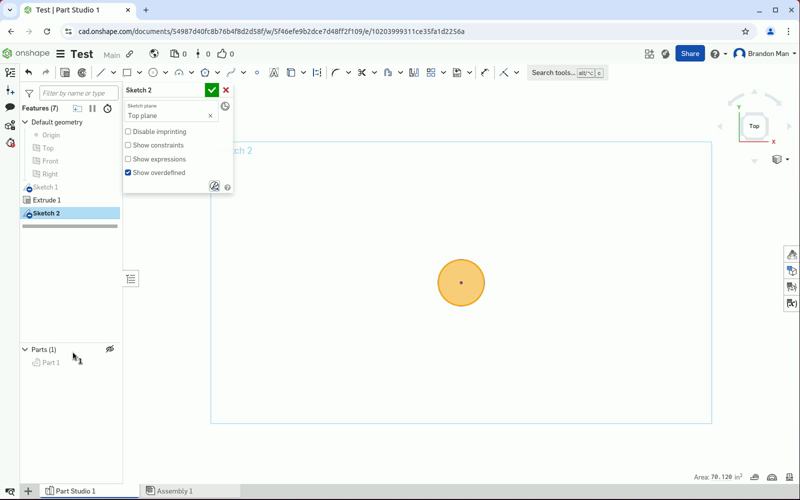
key(shift+y)
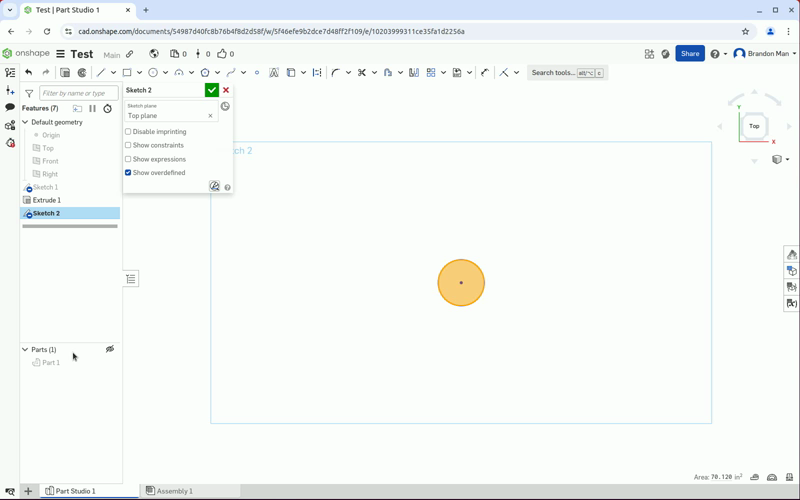
key(shift+e)
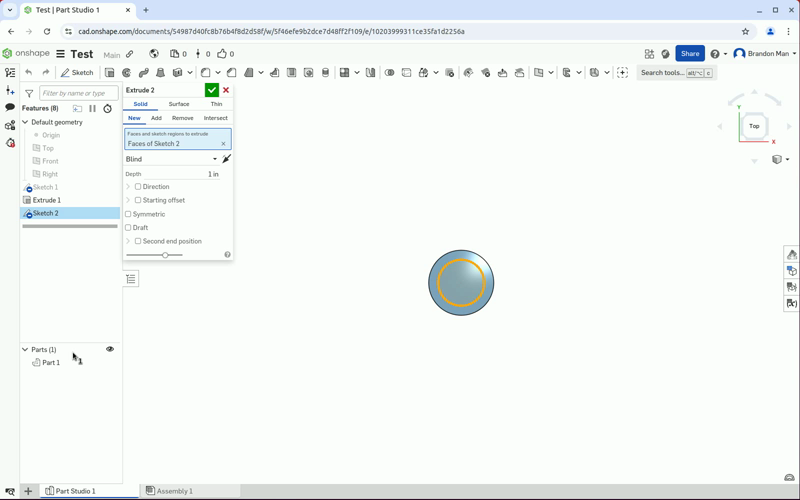
mouse_move(143, 106)
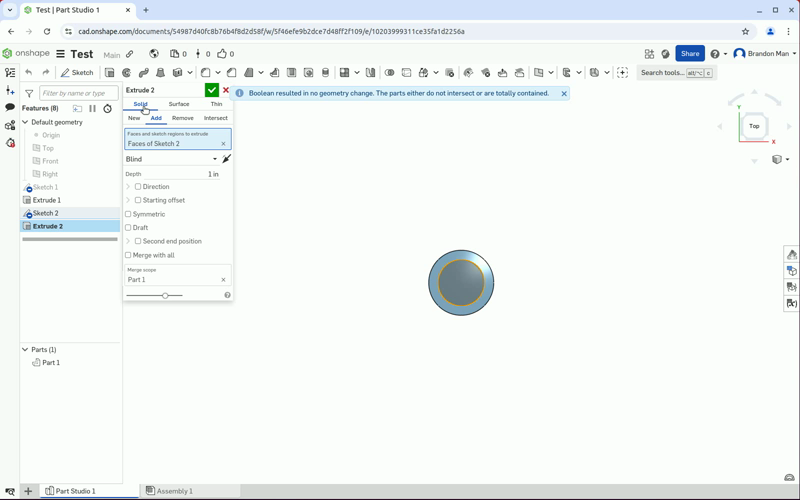
click(143, 106)
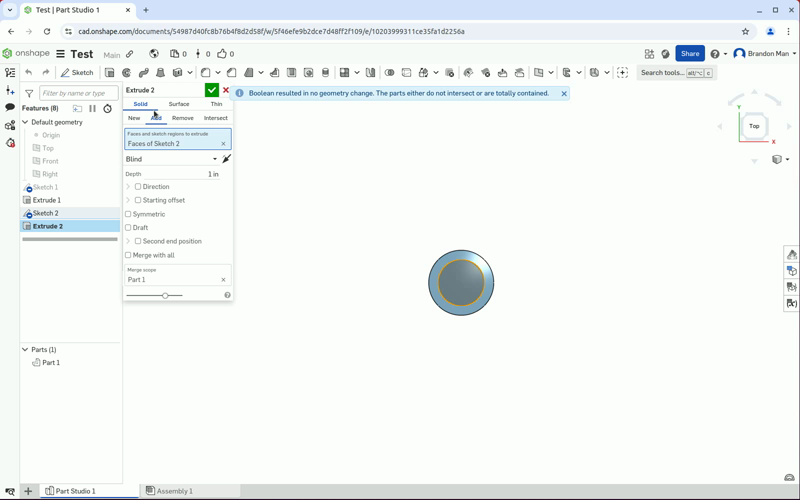
mouse_move(186, 120)
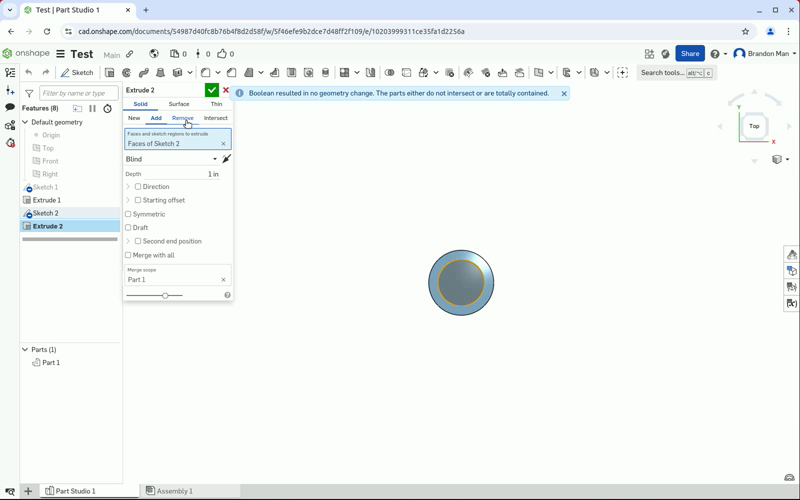
click(186, 120)
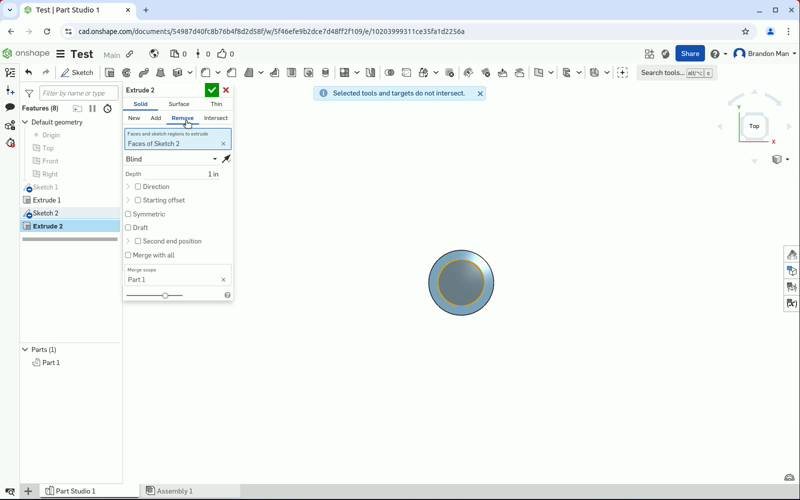
key(tab, 4)
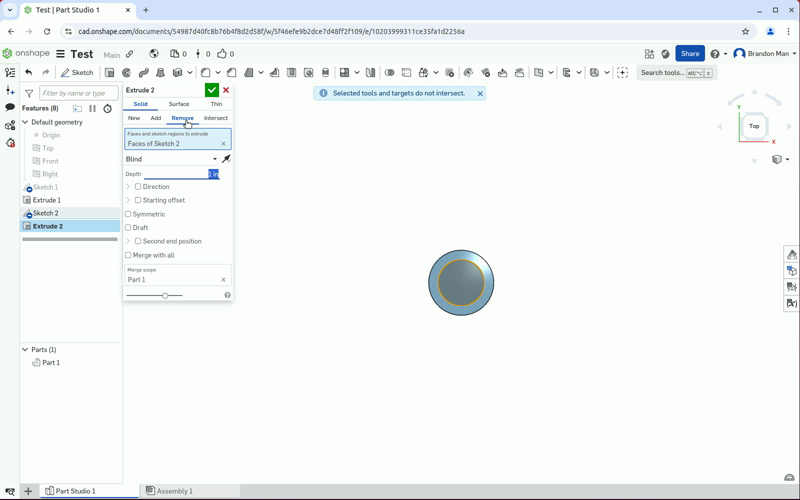
text(-14.683)
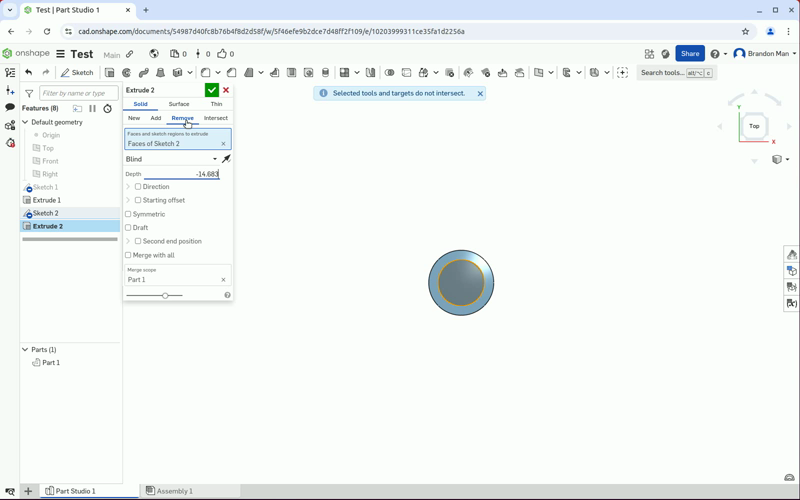
key(tab, 6)
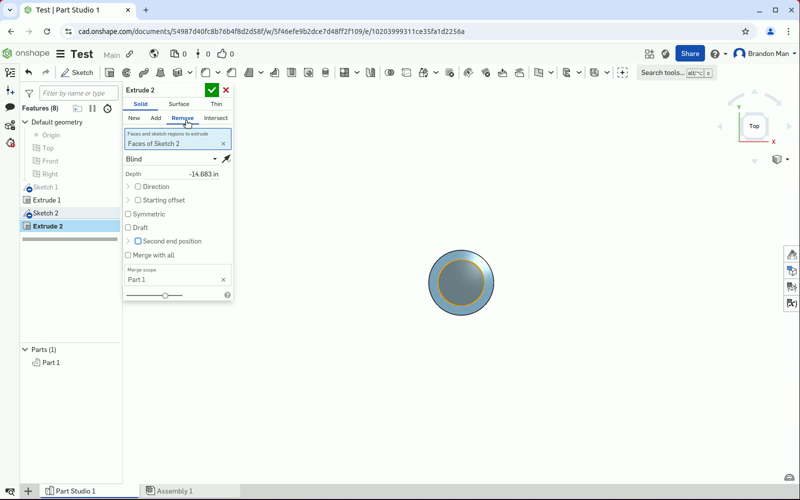
key(space)
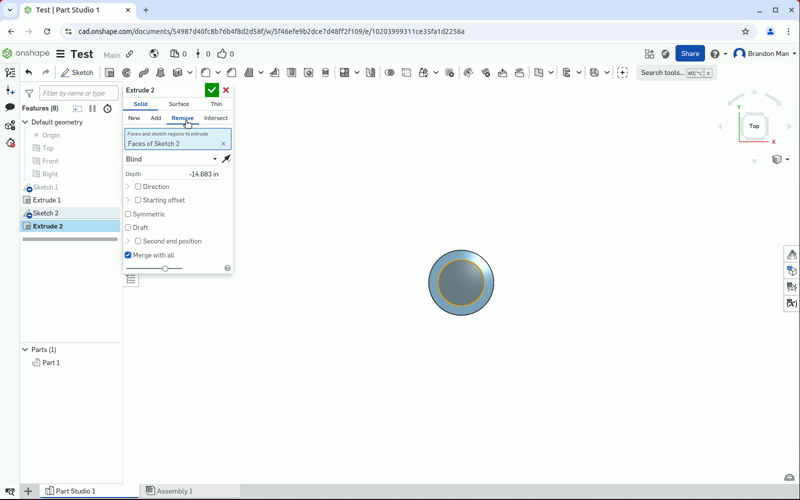
key(enter)
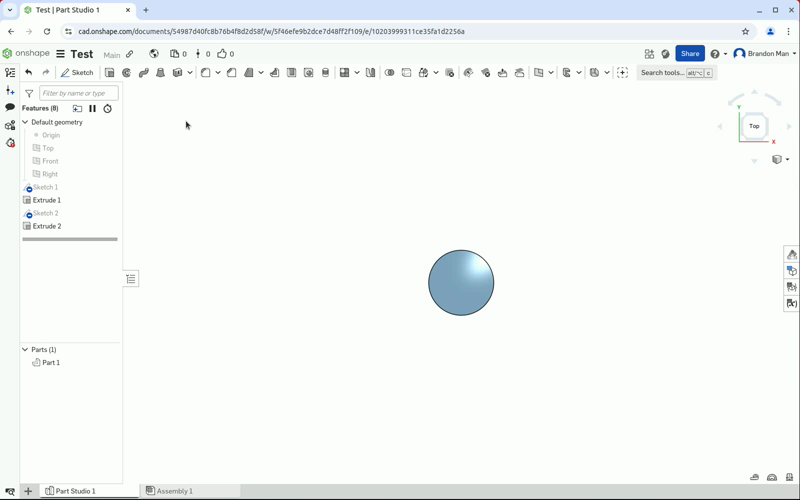
key(shift+h)
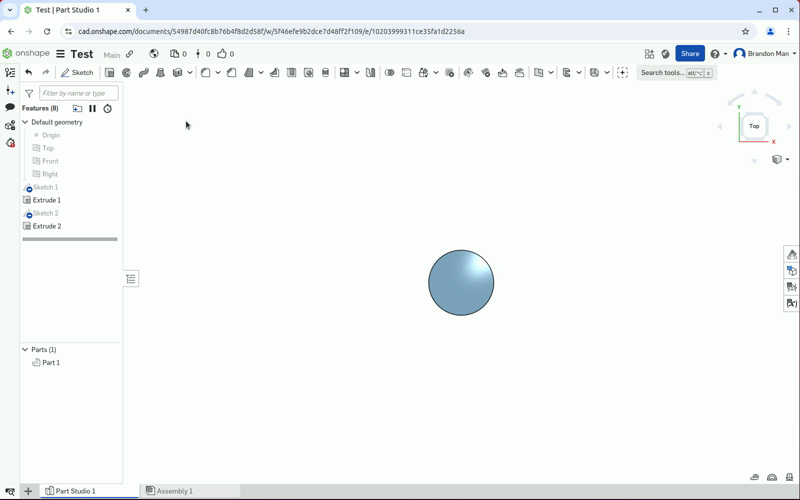
key(shift+h)
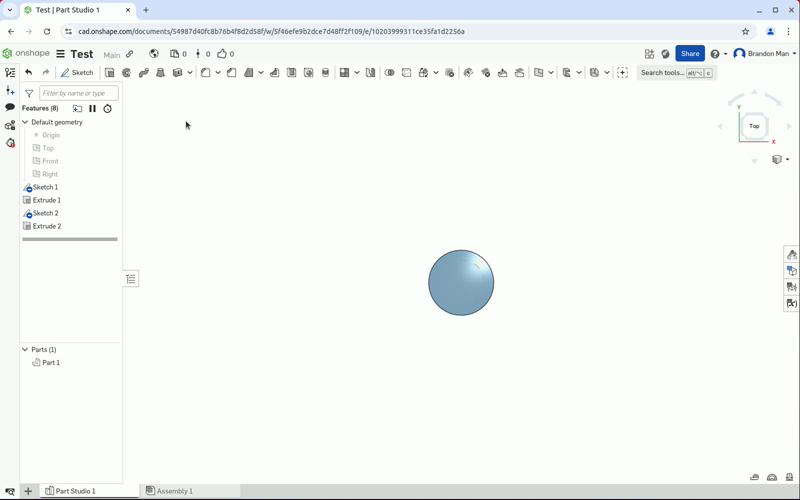
key(shift+7)
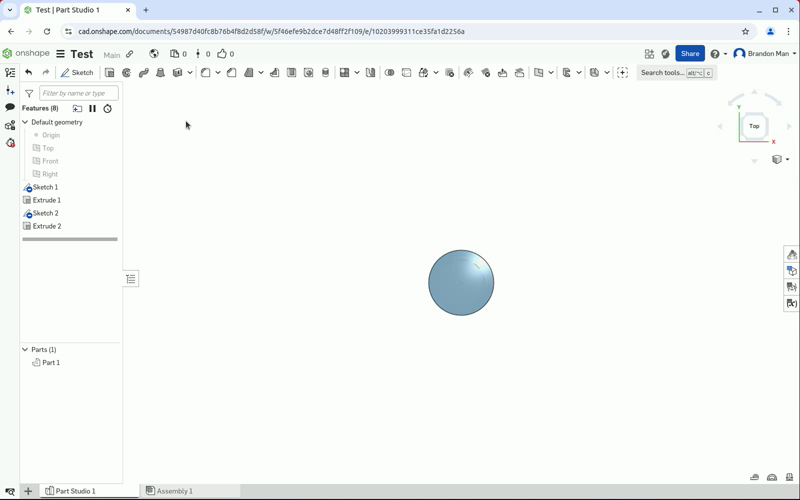
key(up, 3)
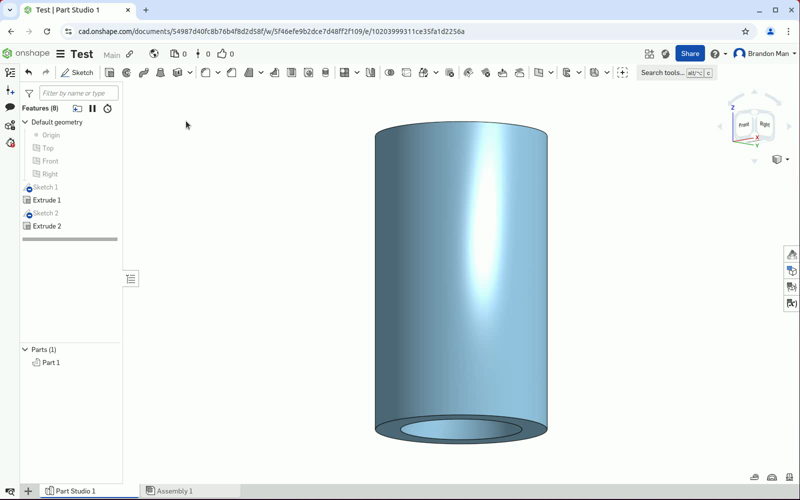
key(left, 3)
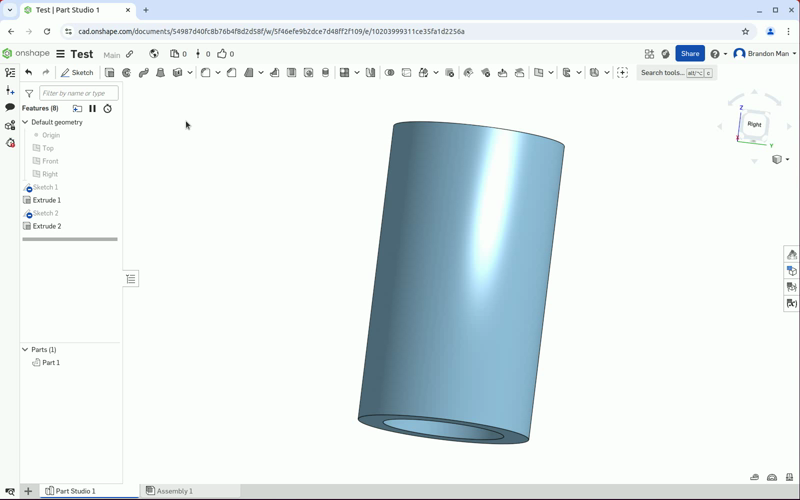
key(right, 3)
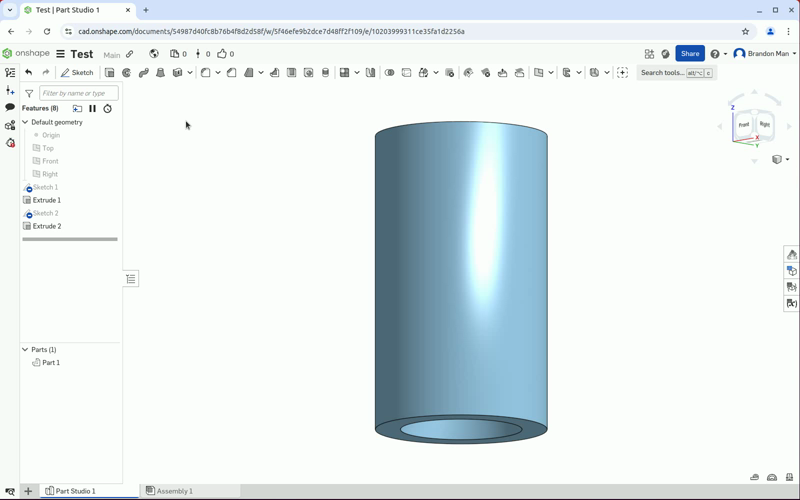
key(down, 3)
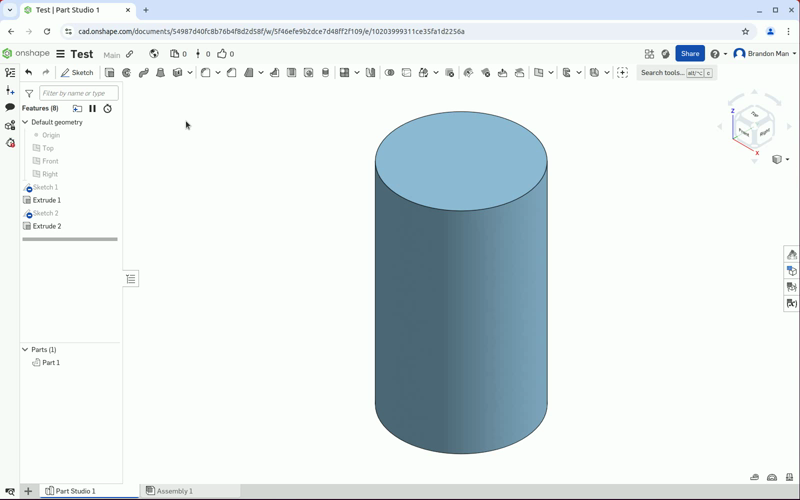
mouse_move(73, 189)
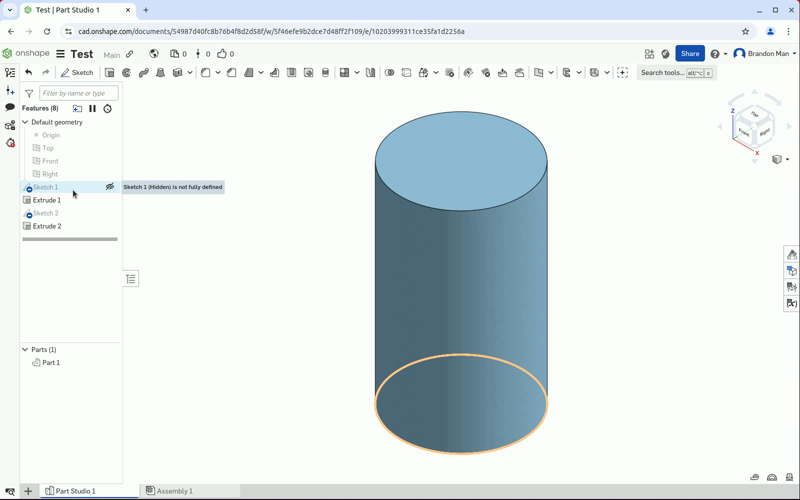
click(73, 189)